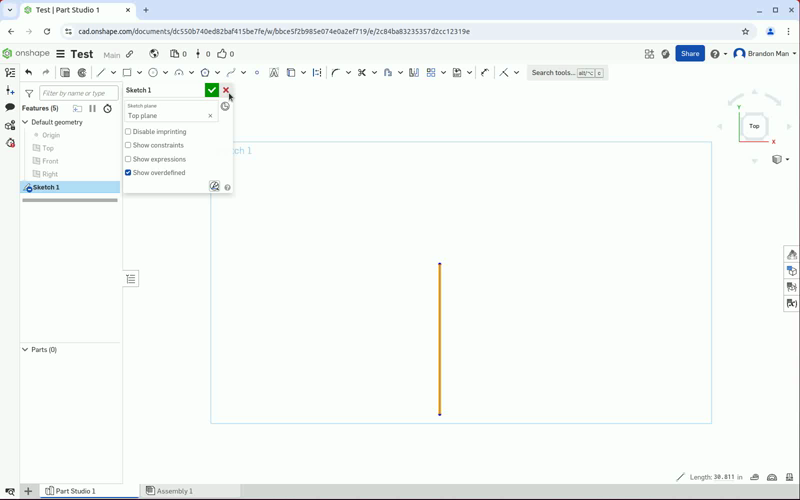
key(shift+h)
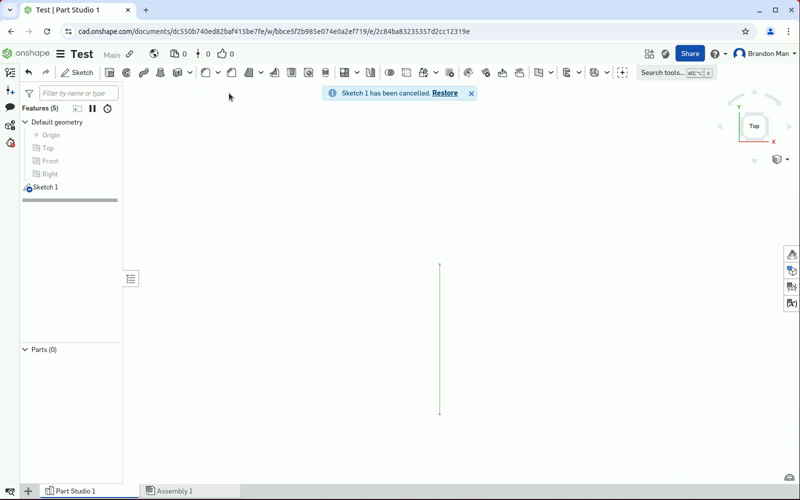
key(shift+s)
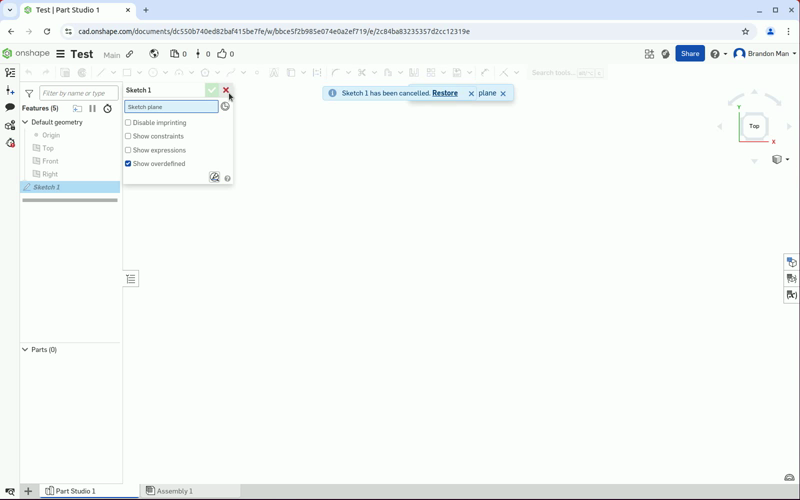
mouse_move(73, 150)
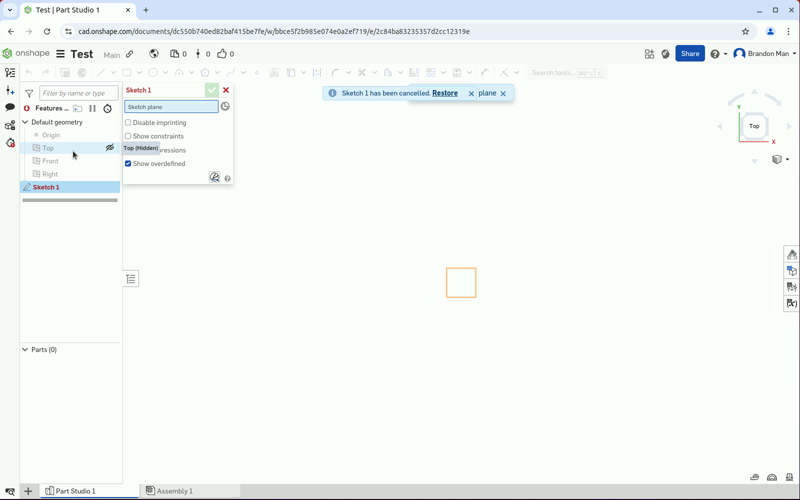
click(73, 150)
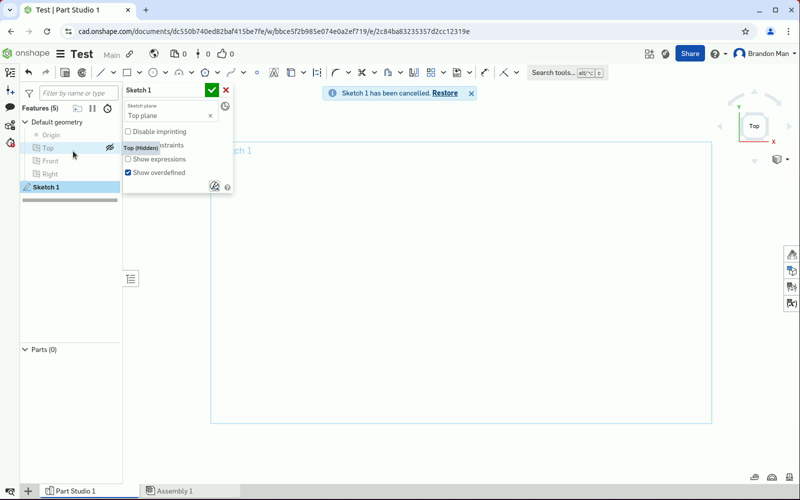
mouse_move(73, 352)
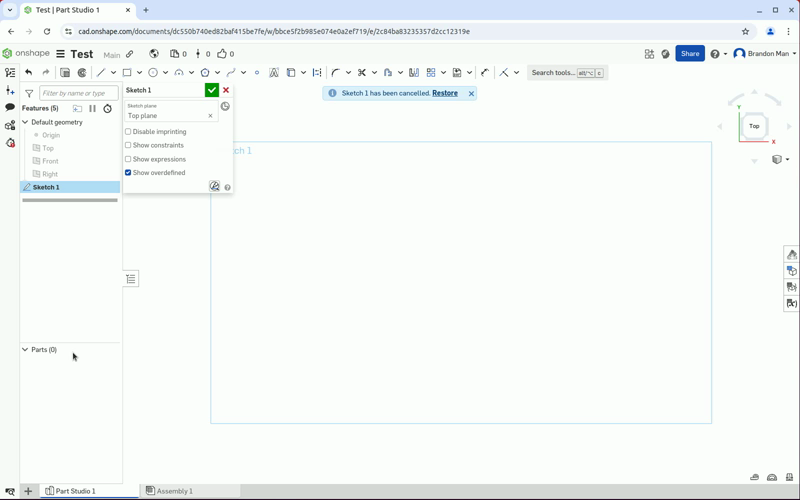
key(y)
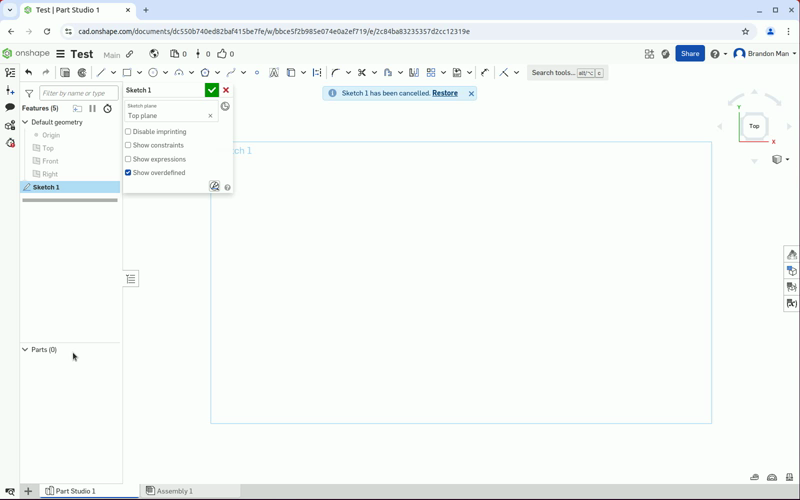
key(c)
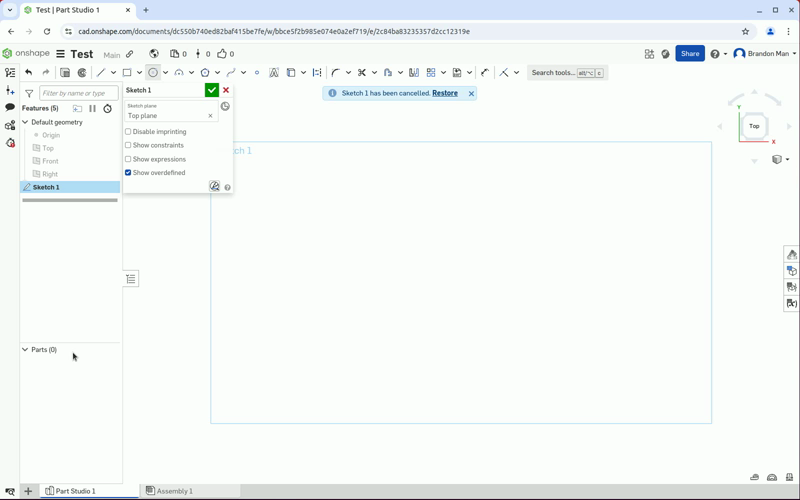
key_down(shift)
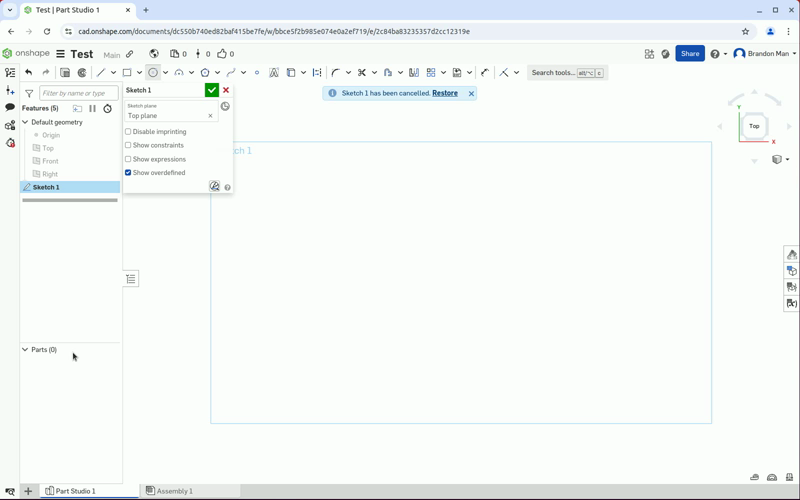
mouse_move(461, 282)
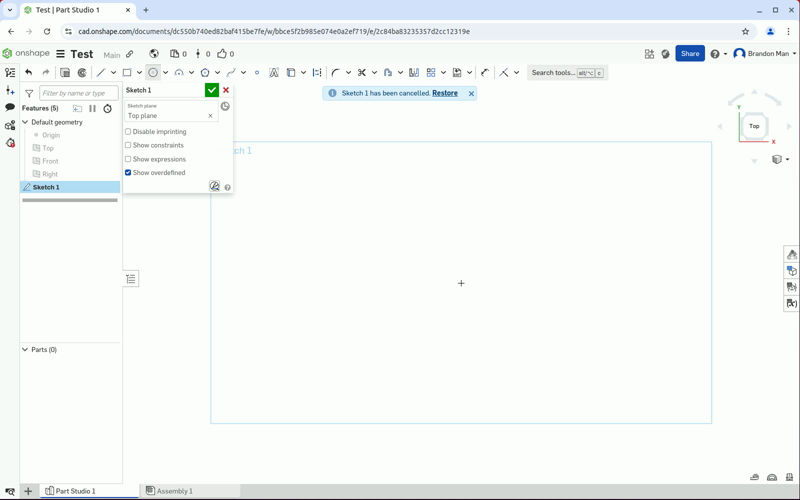
click(461, 282)
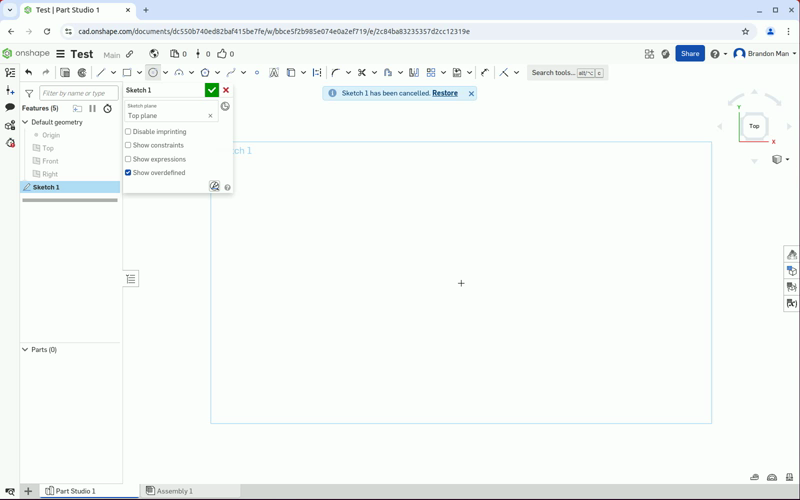
key_up(shift)
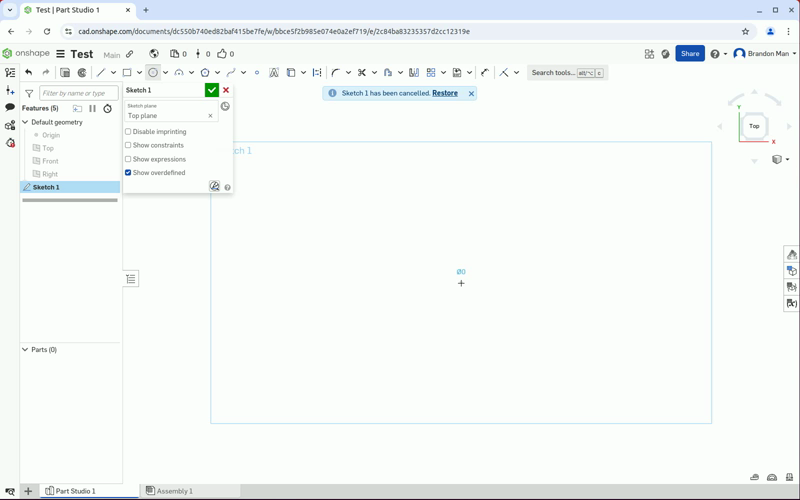
mouse_move(479, 282)
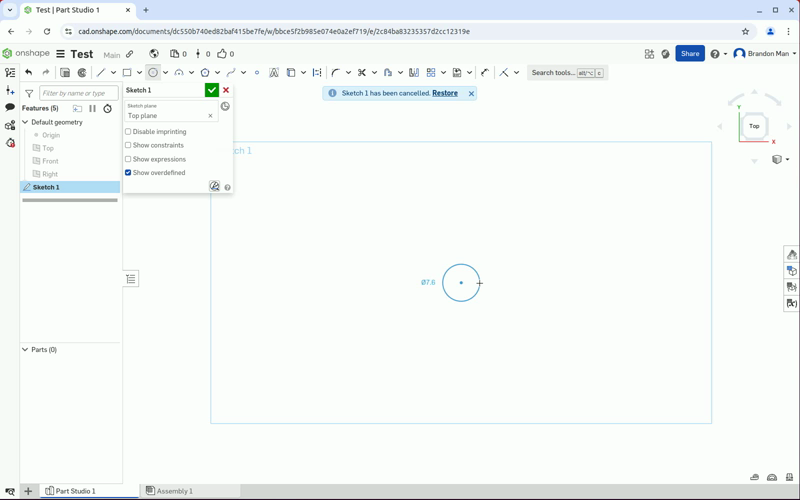
click(479, 282)
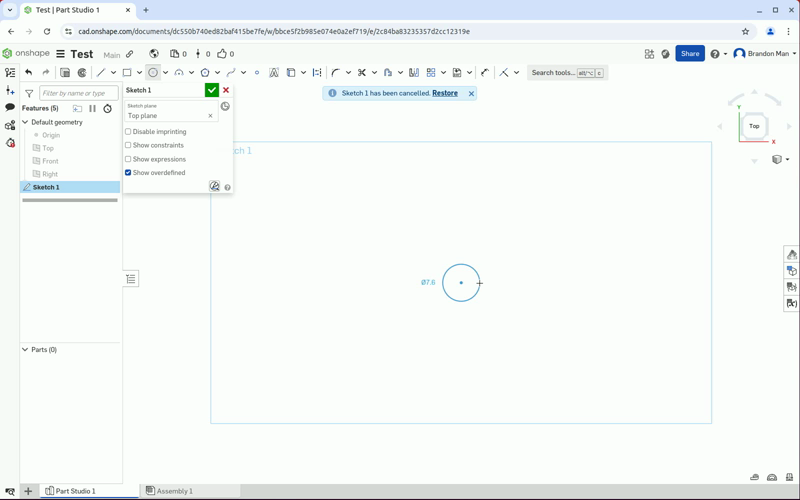
key(esc)
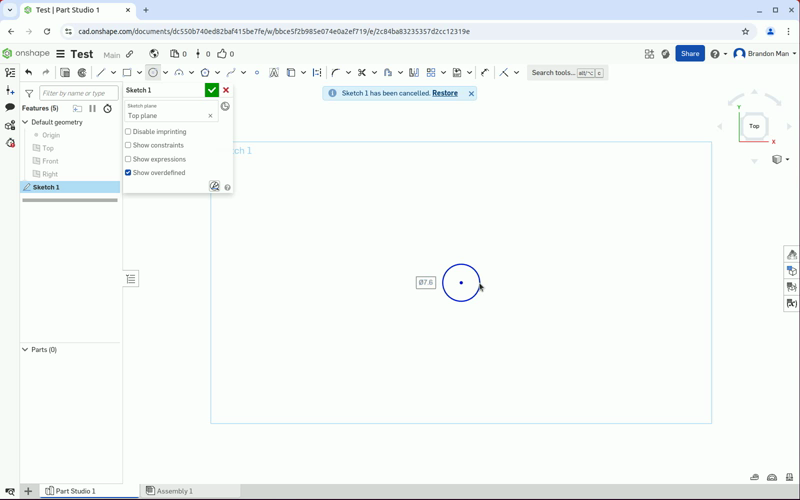
mouse_move(459, 279)
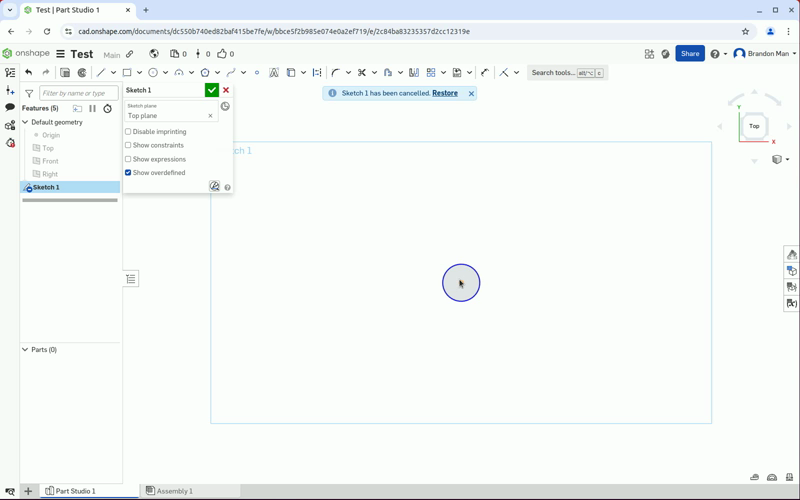
scroll(6)
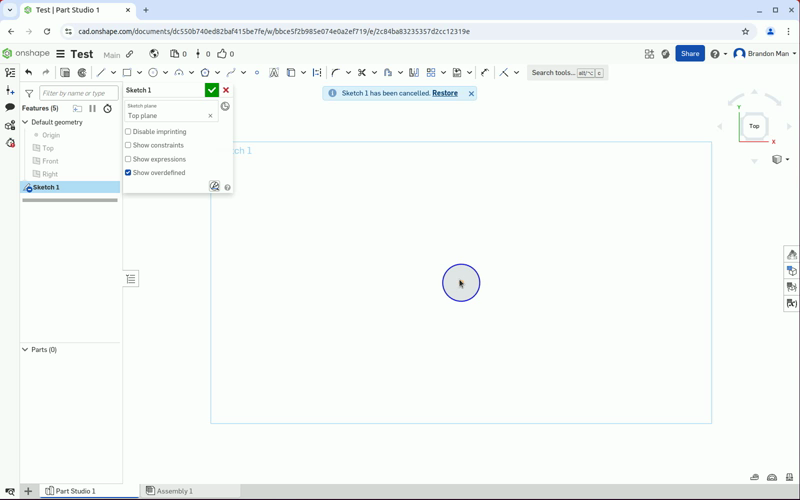
scroll(6)
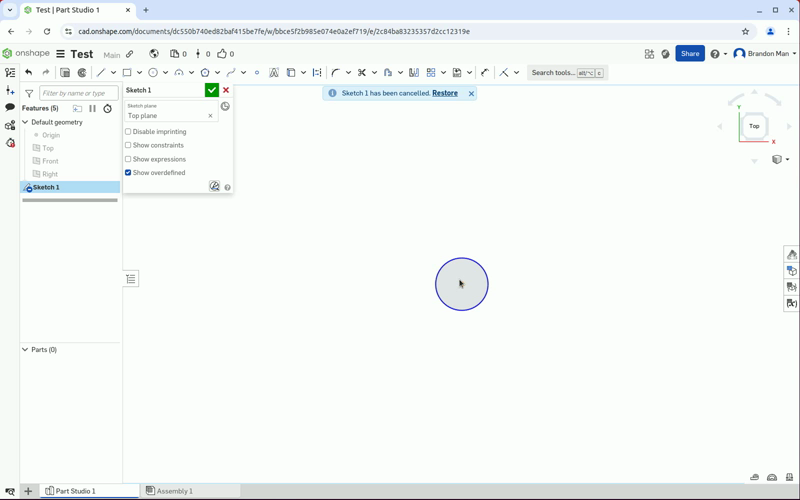
scroll(6)
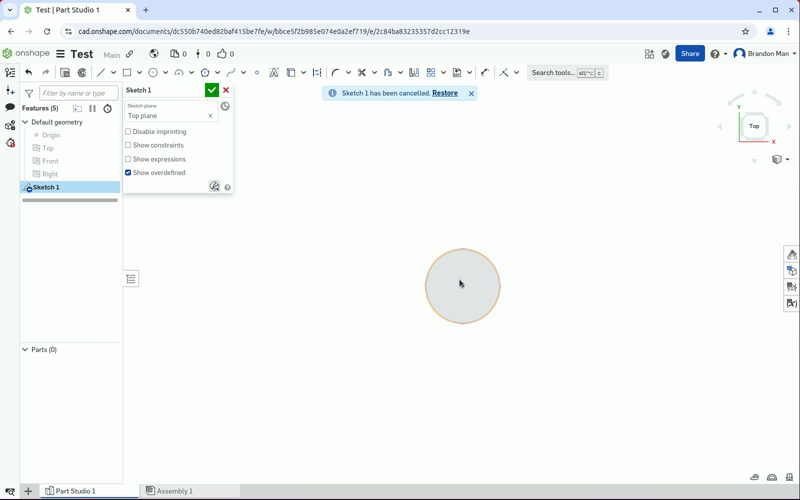
scroll(6)
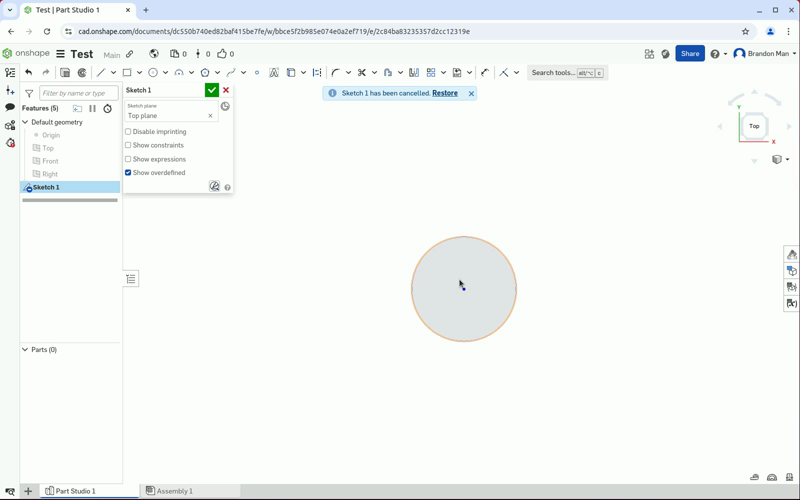
scroll(6)
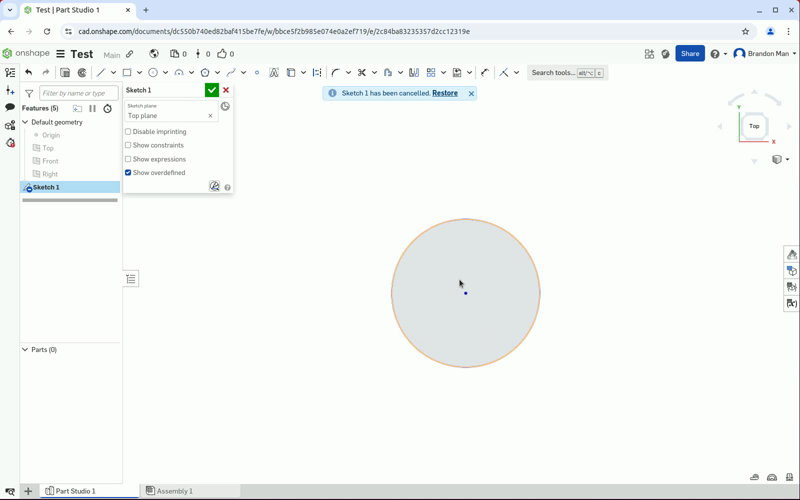
scroll(6)
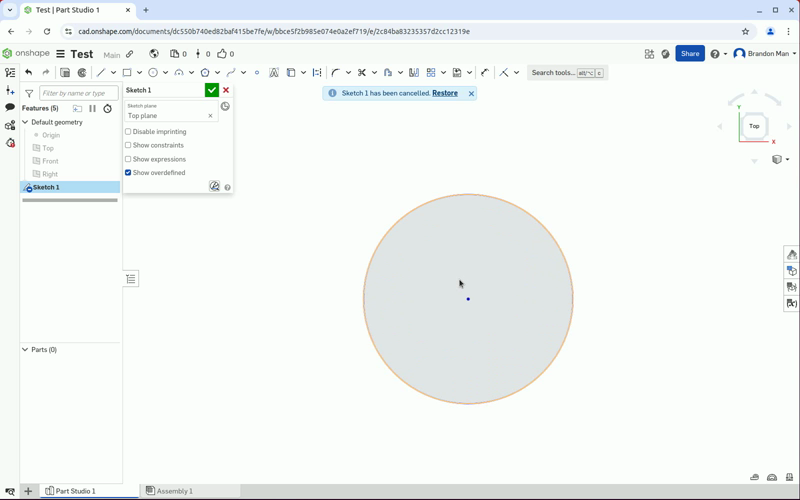
scroll(6)
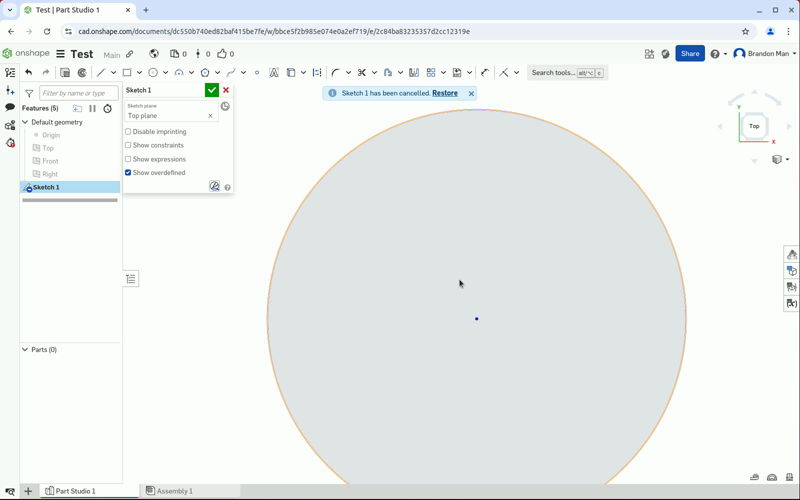
click(459, 279)
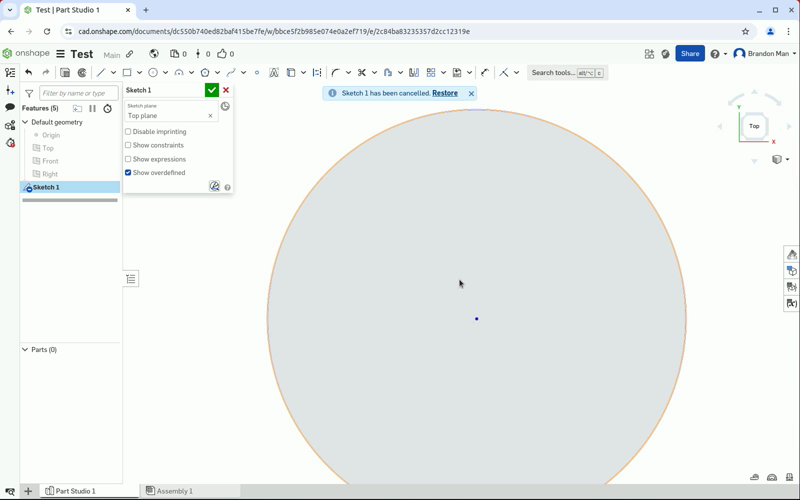
scroll(-6)
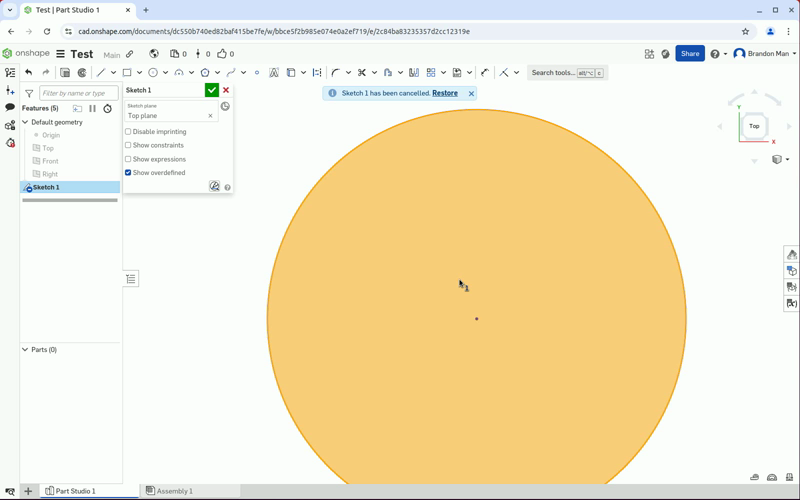
scroll(-6)
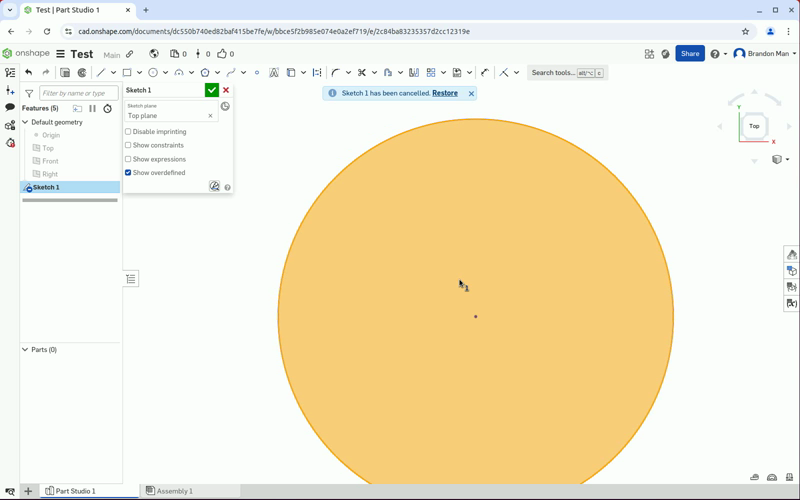
scroll(-6)
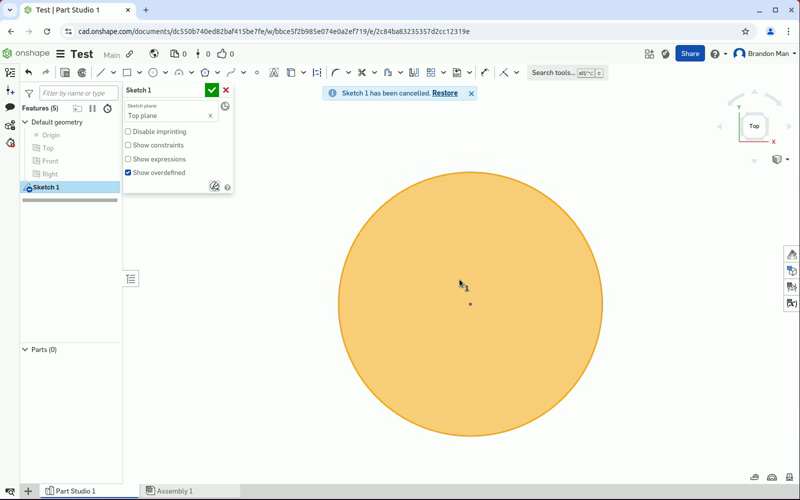
scroll(-6)
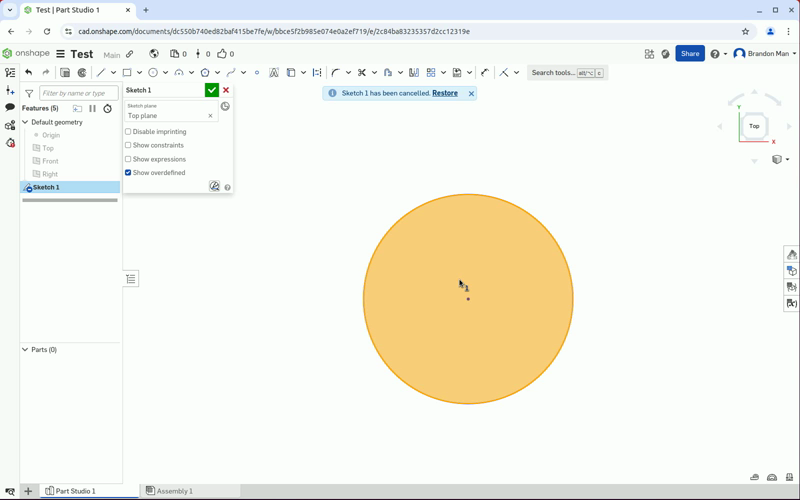
scroll(-6)
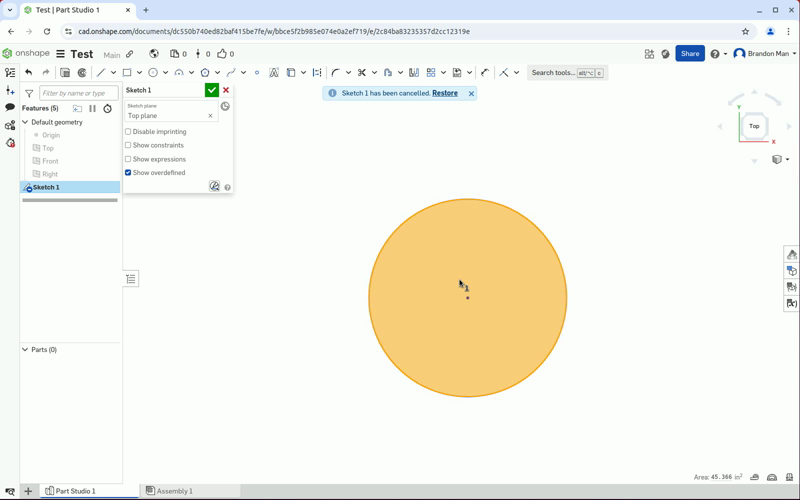
scroll(-6)
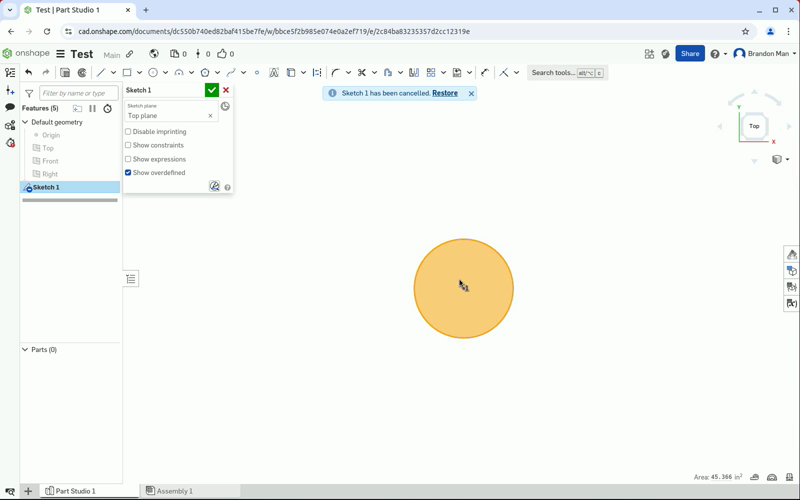
scroll(-6)
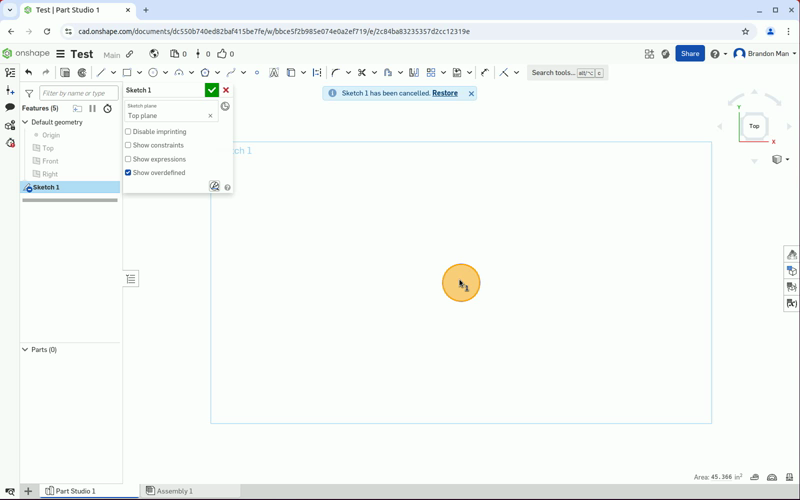
mouse_move(73, 352)
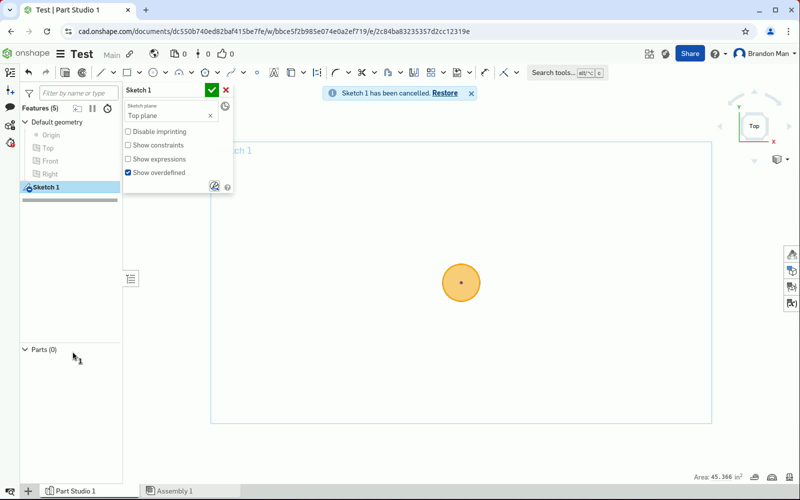
key(shift+y)
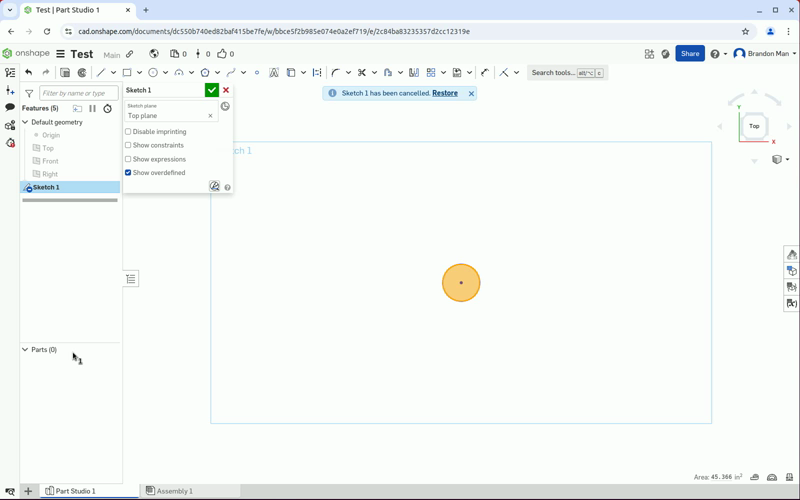
key(shift+e)
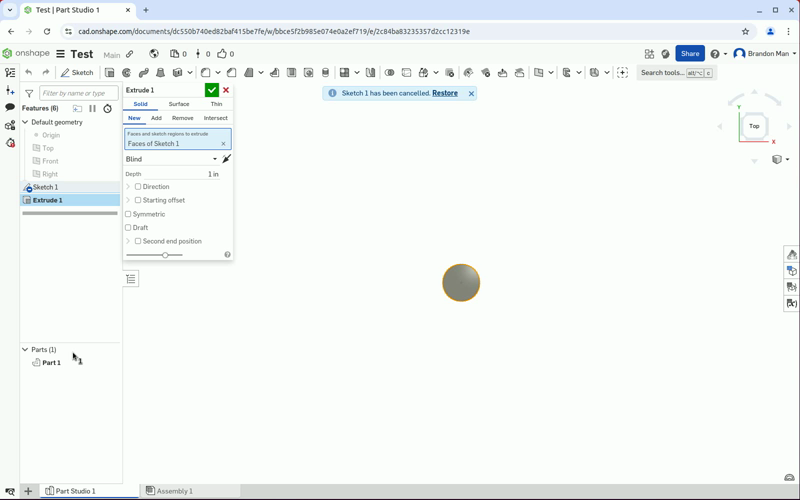
mouse_move(143, 106)
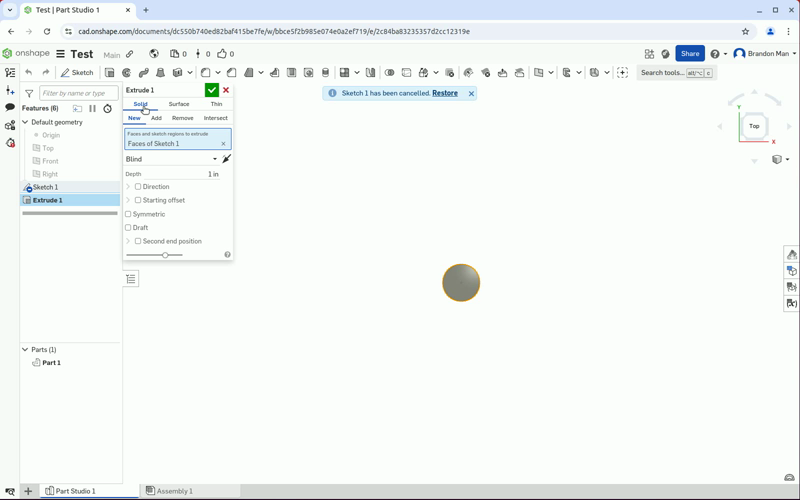
click(143, 106)
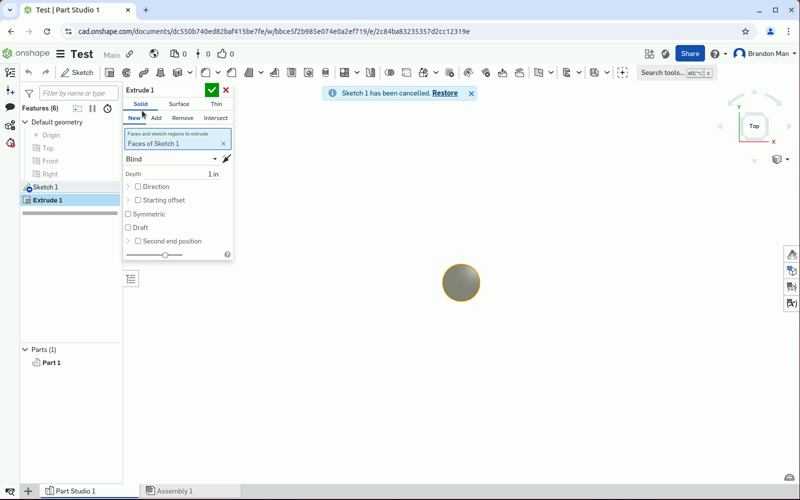
mouse_move(137, 120)
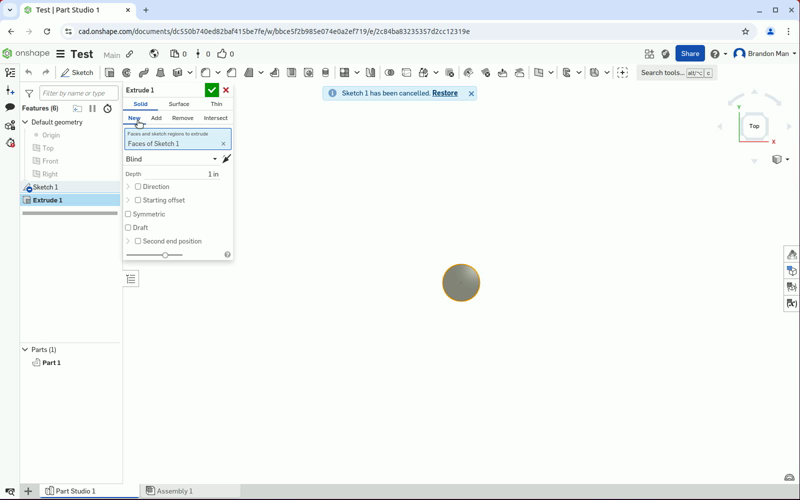
click(137, 120)
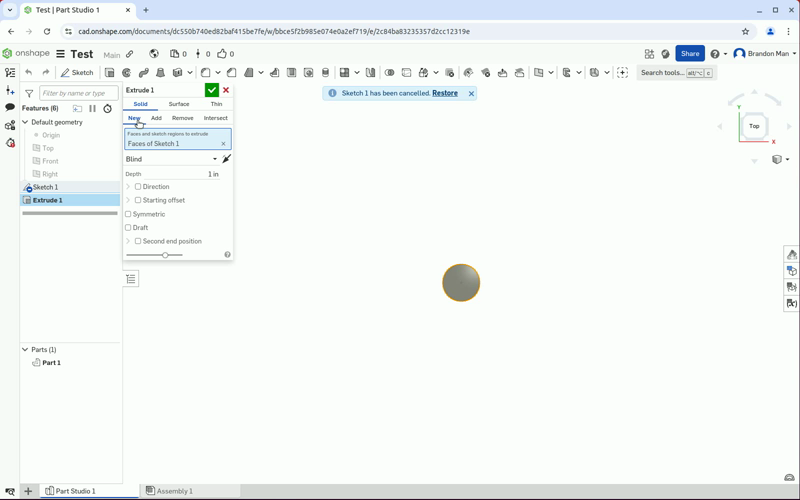
key(tab, 4)
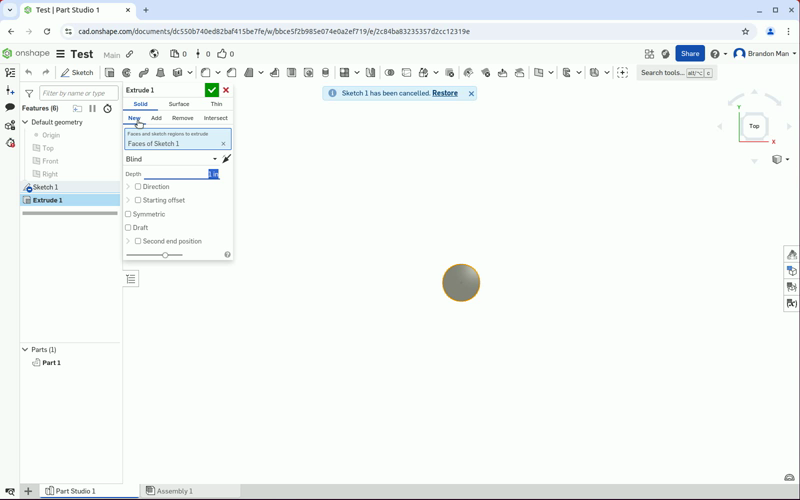
text(21.423)
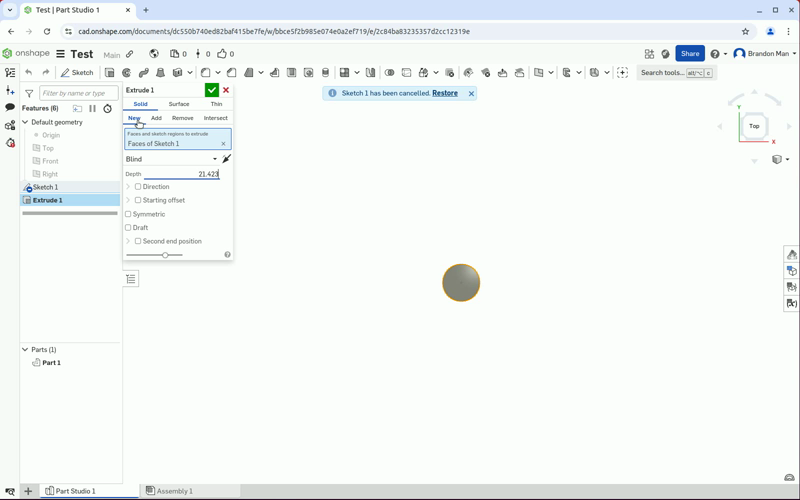
key(enter)
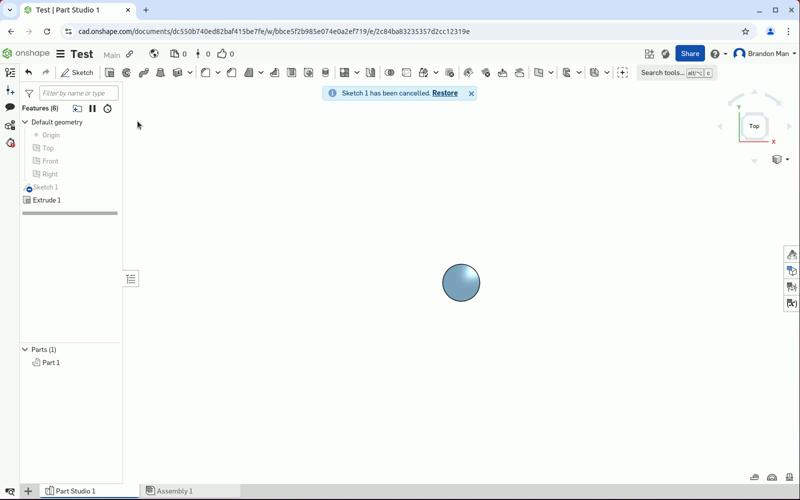
key(shift+h)
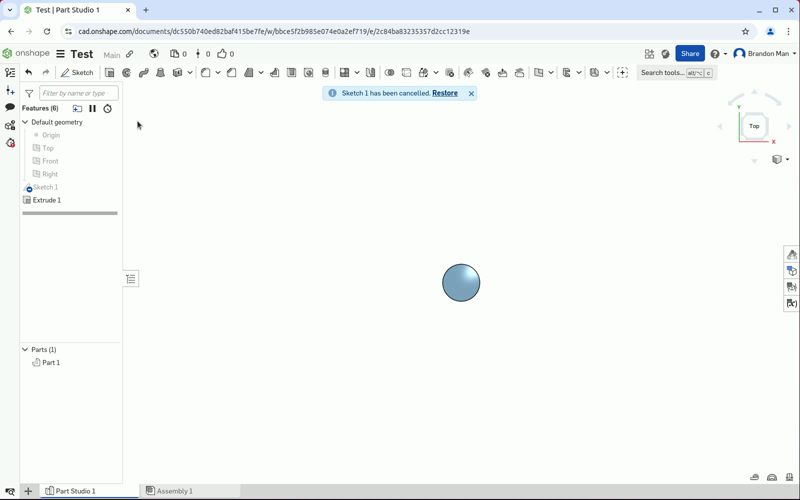
key(shift+h)
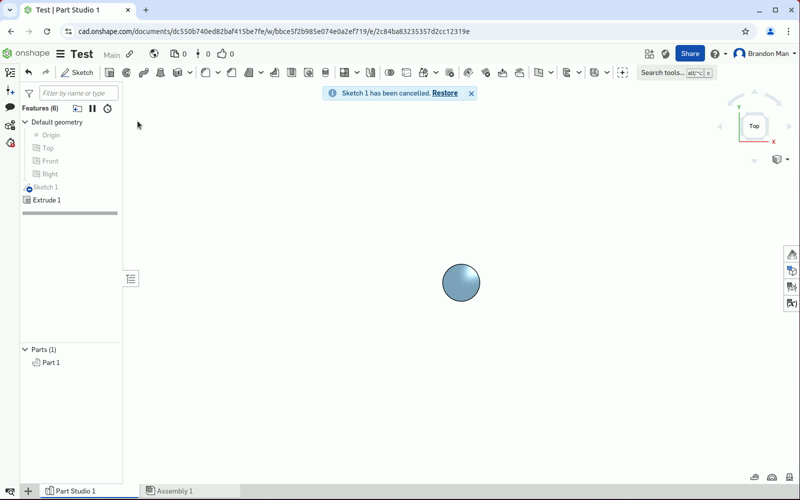
mouse_move(73, 189)
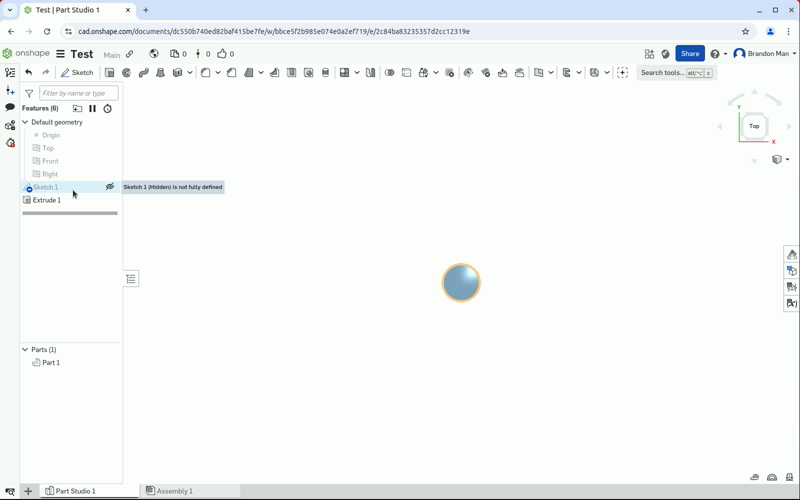
click(73, 189)
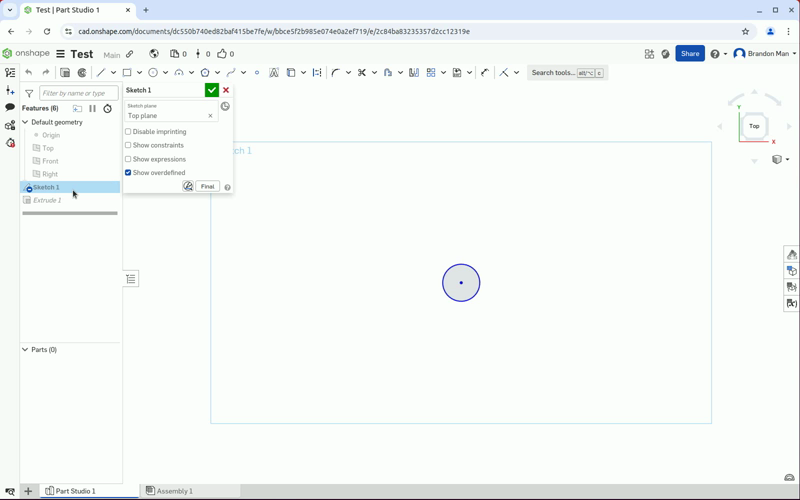
mouse_move(229, 92)
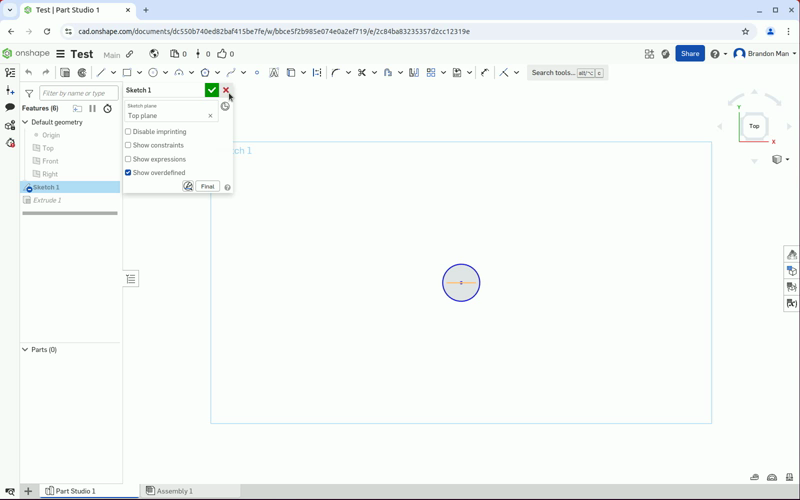
click(229, 92)
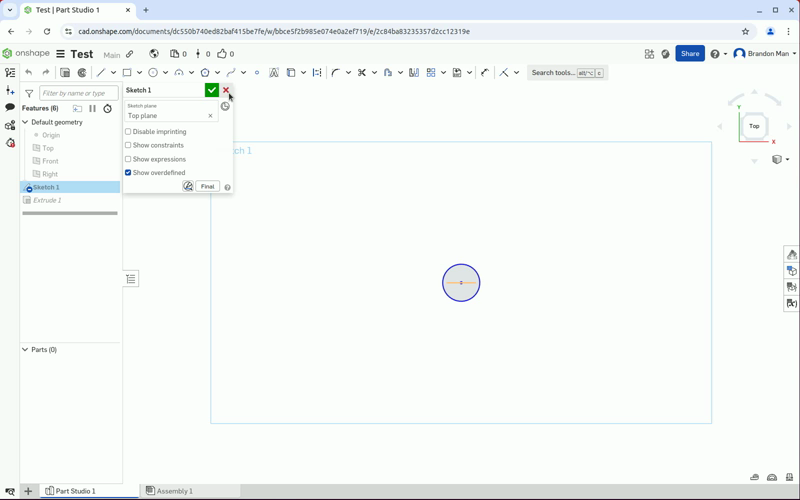
key(shift+s)
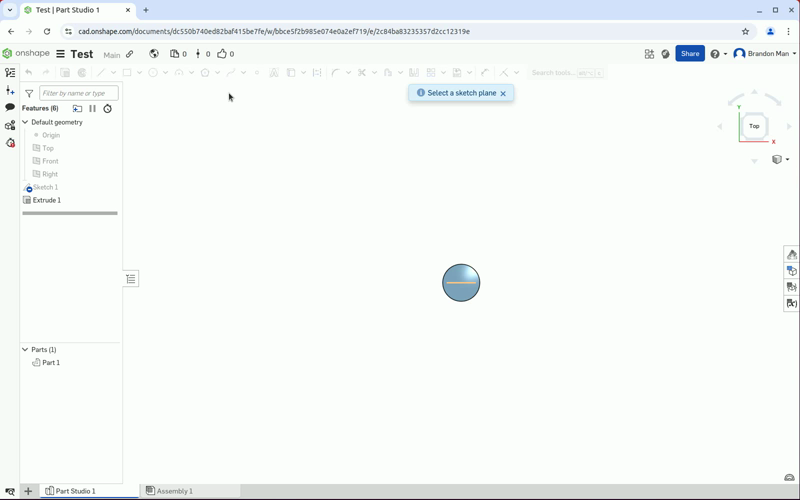
mouse_move(73, 150)
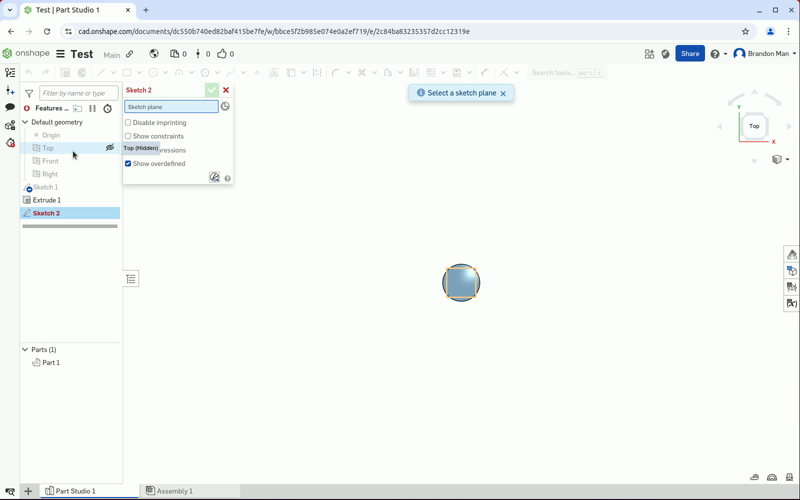
click(73, 150)
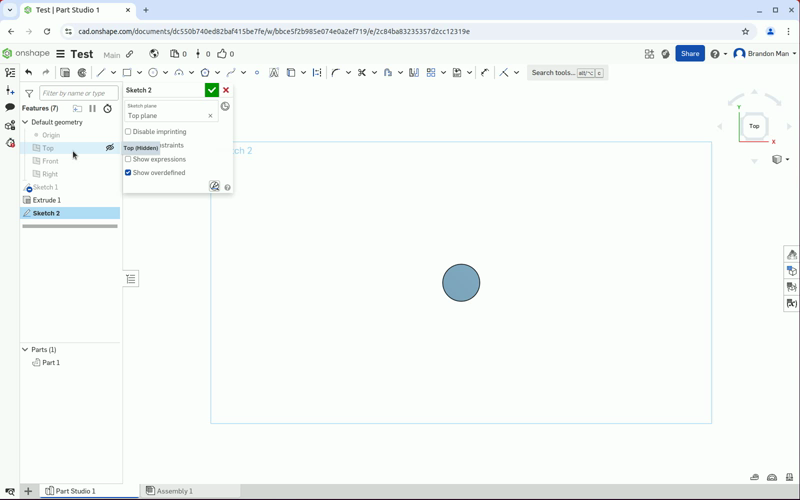
mouse_move(73, 352)
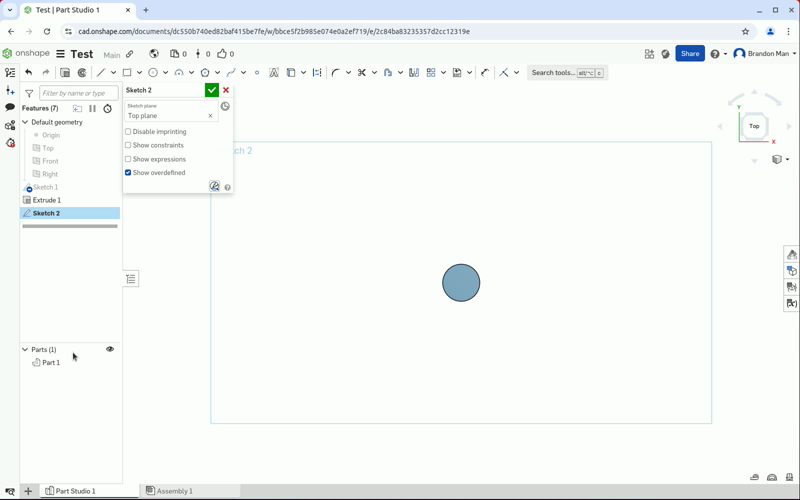
key(y)
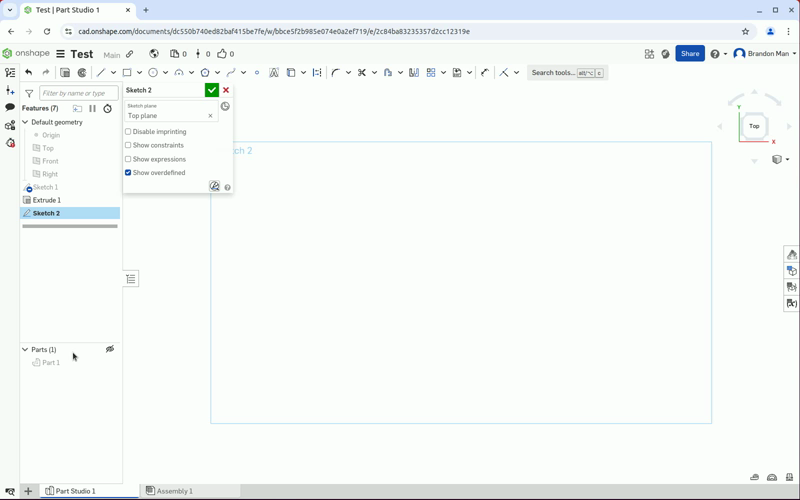
key(c)
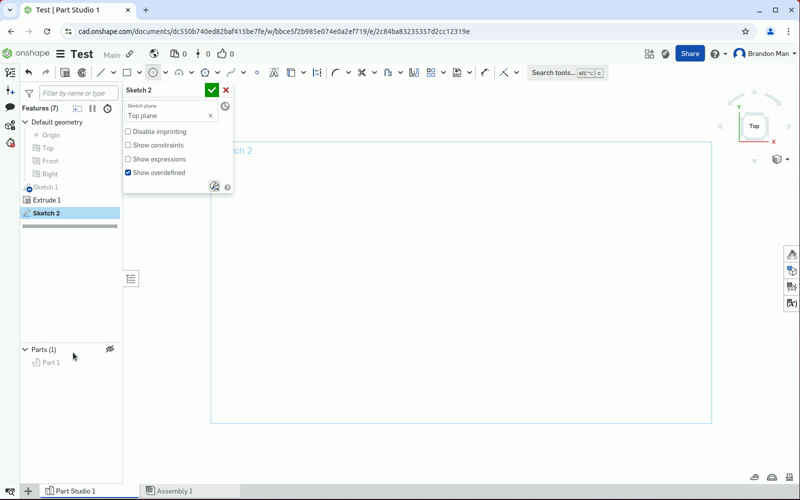
key_down(shift)
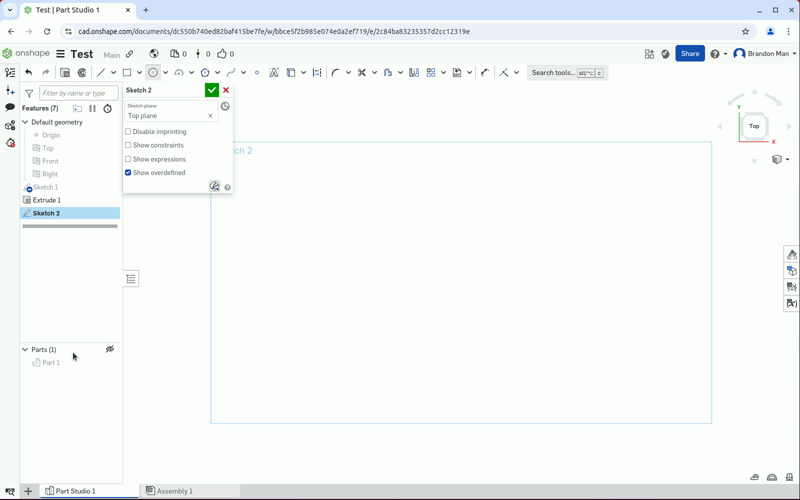
mouse_move(461, 282)
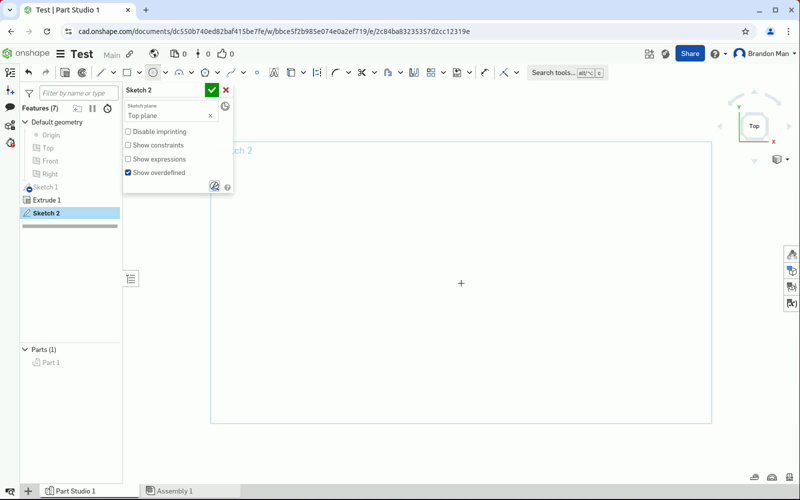
click(461, 282)
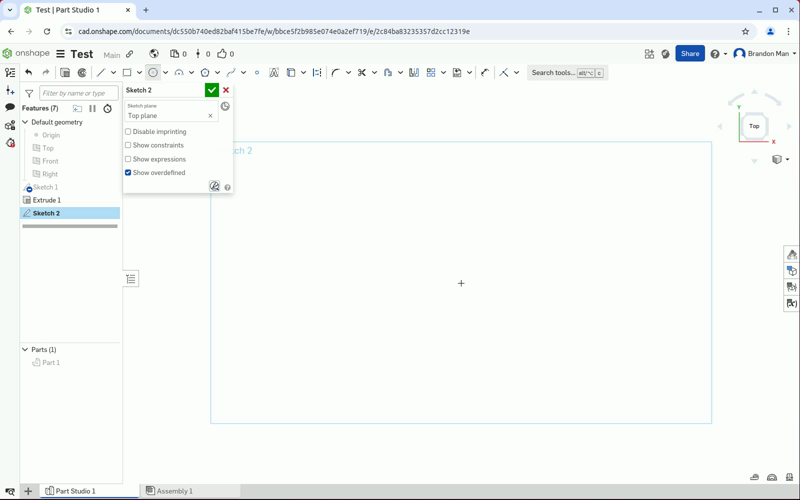
key_up(shift)
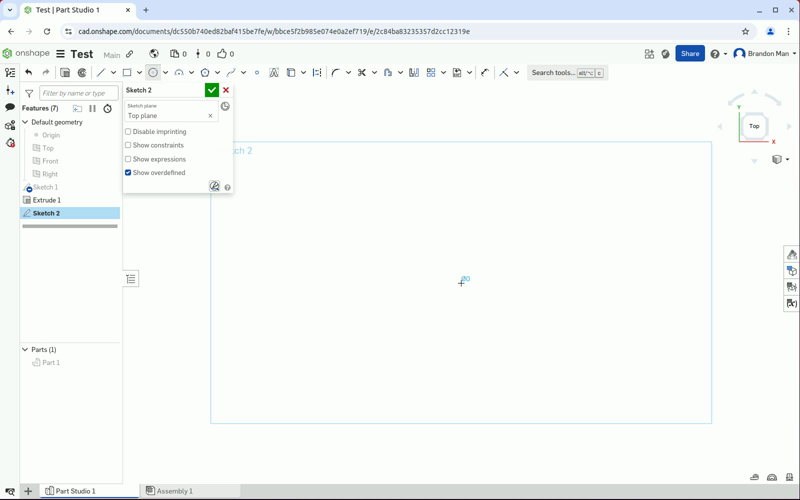
mouse_move(489, 282)
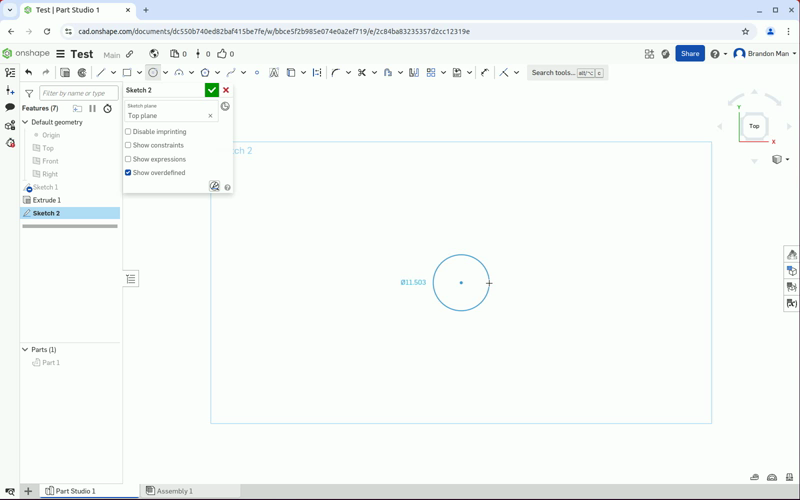
click(489, 282)
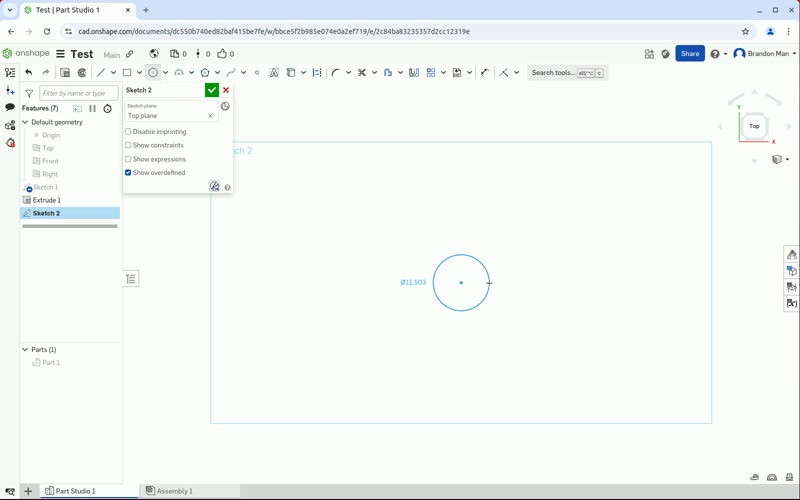
key(esc)
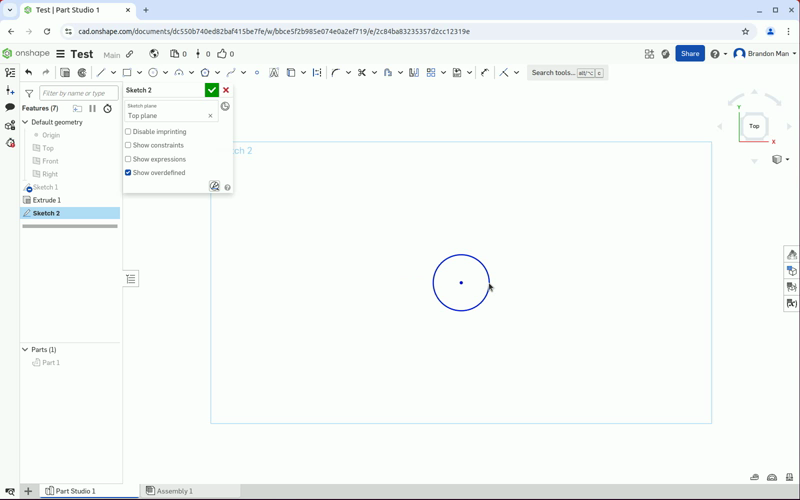
mouse_move(462, 266)
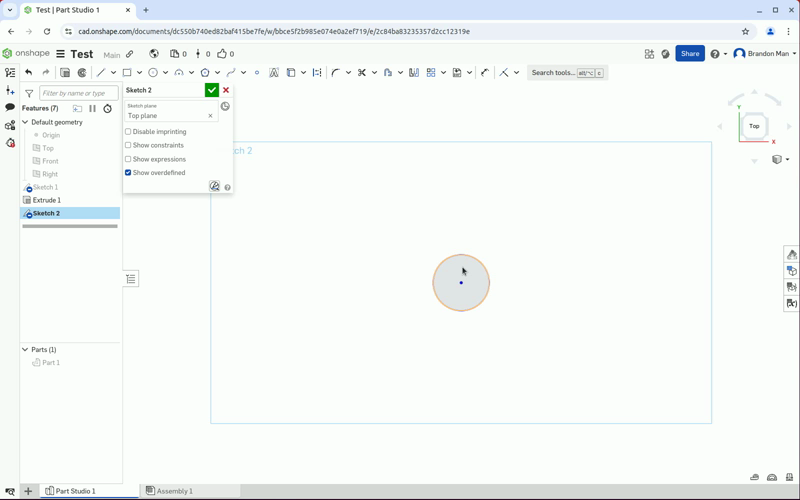
click(462, 266)
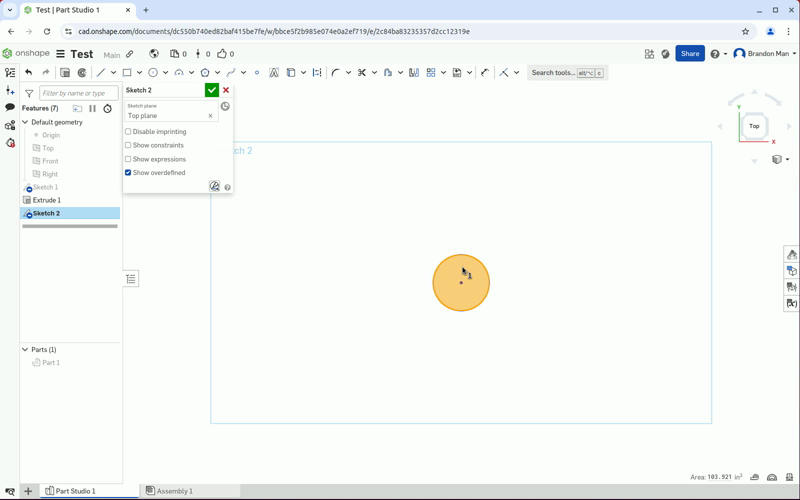
mouse_move(73, 352)
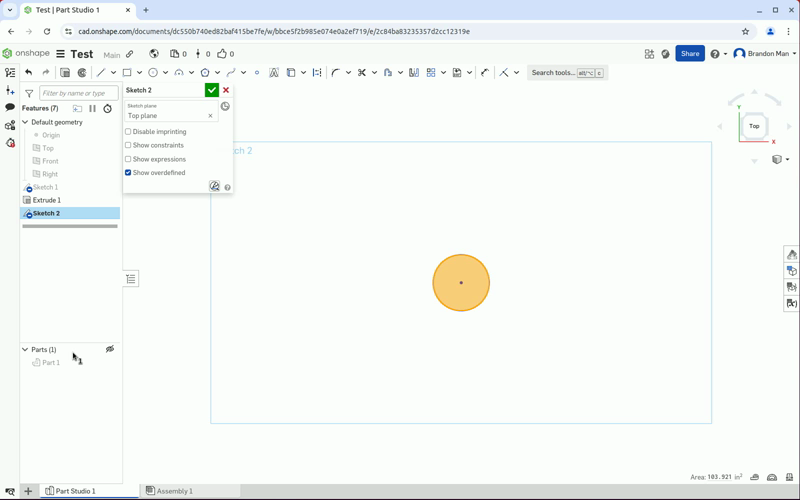
key(shift+y)
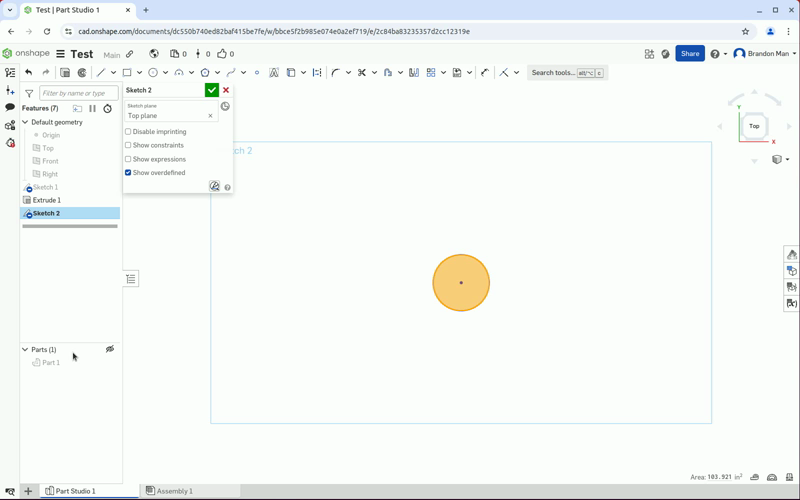
key(shift+e)
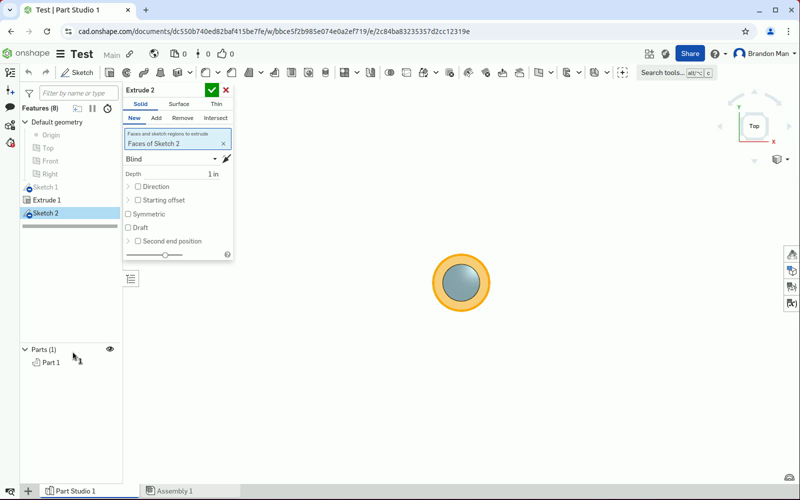
mouse_move(143, 106)
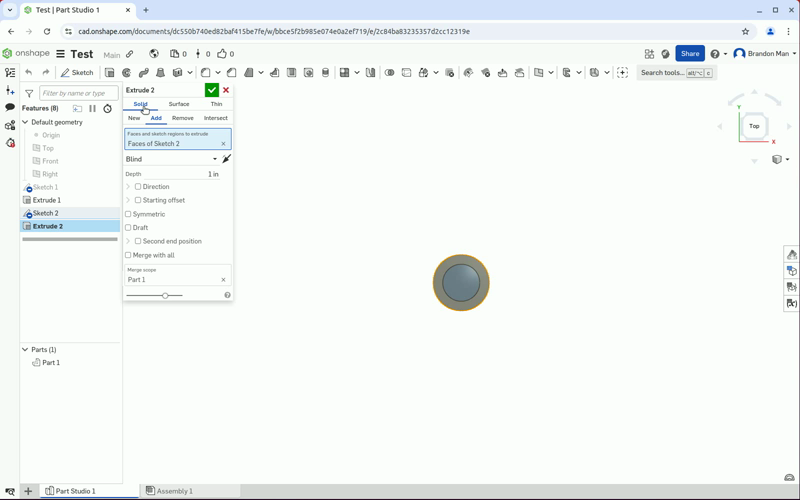
click(143, 106)
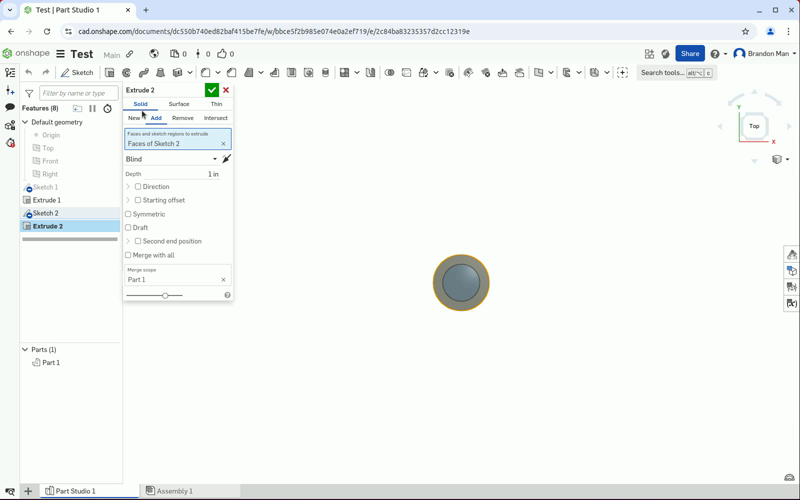
mouse_move(137, 120)
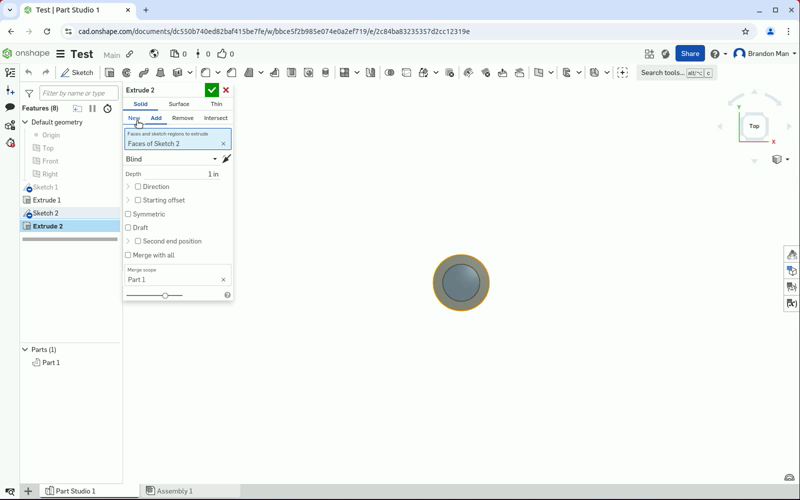
click(137, 120)
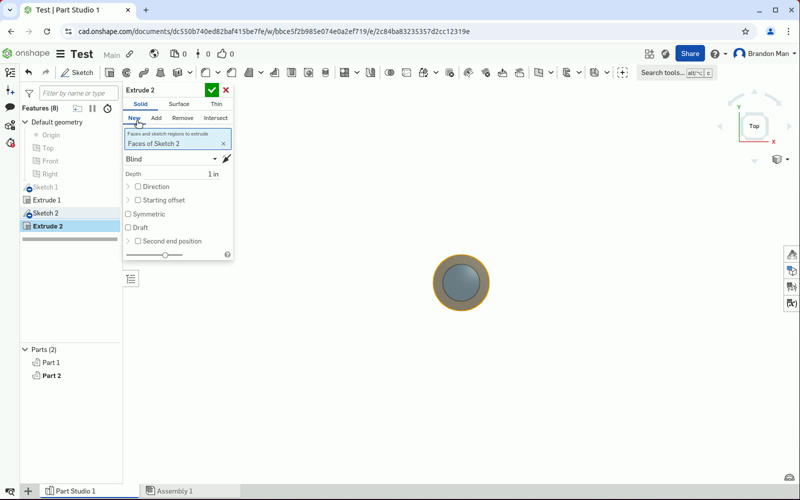
key(tab, 4)
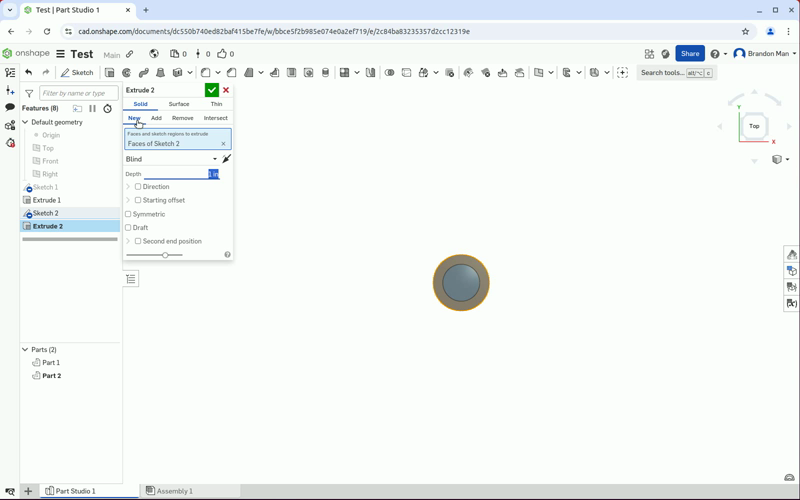
text(1.685)
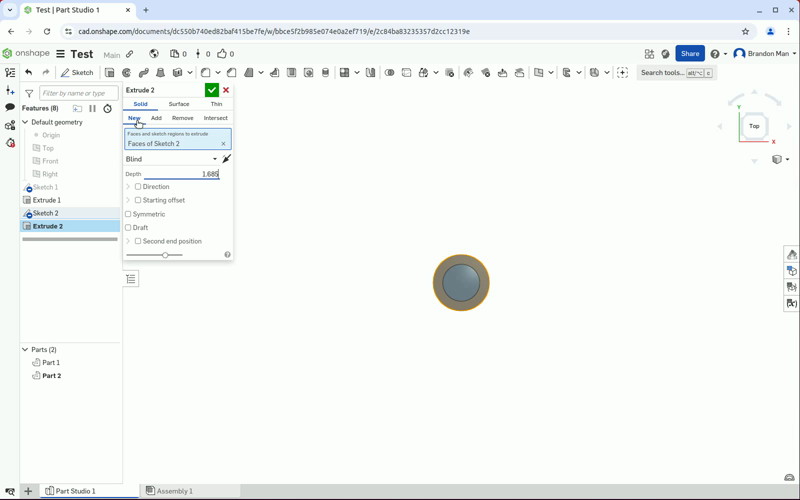
key(enter)
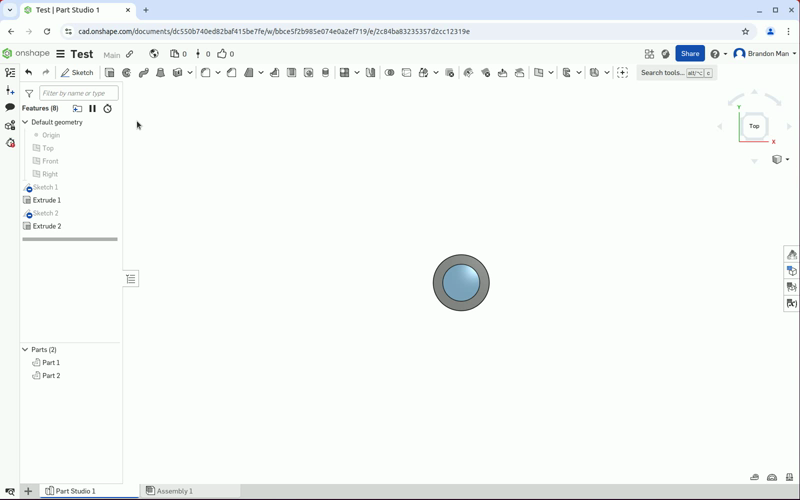
key(shift+h)
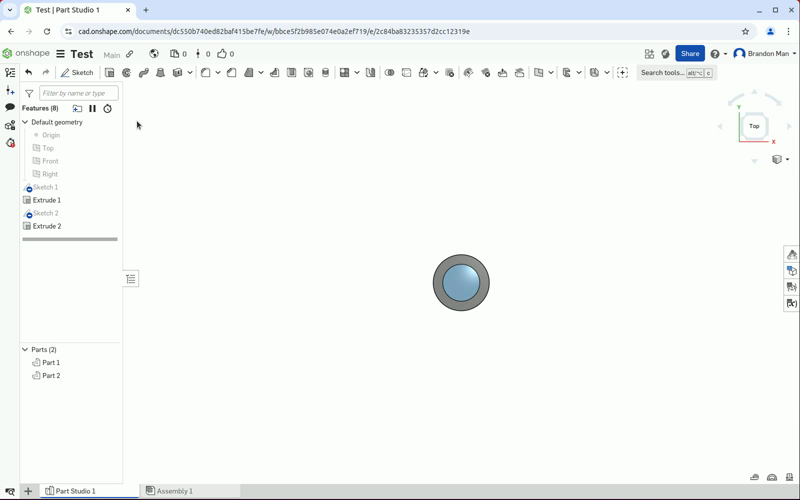
key(shift+h)
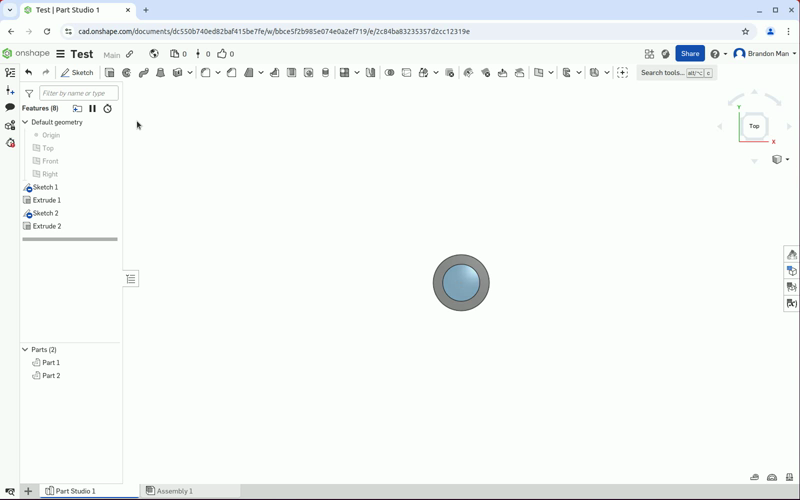
key(shift+7)
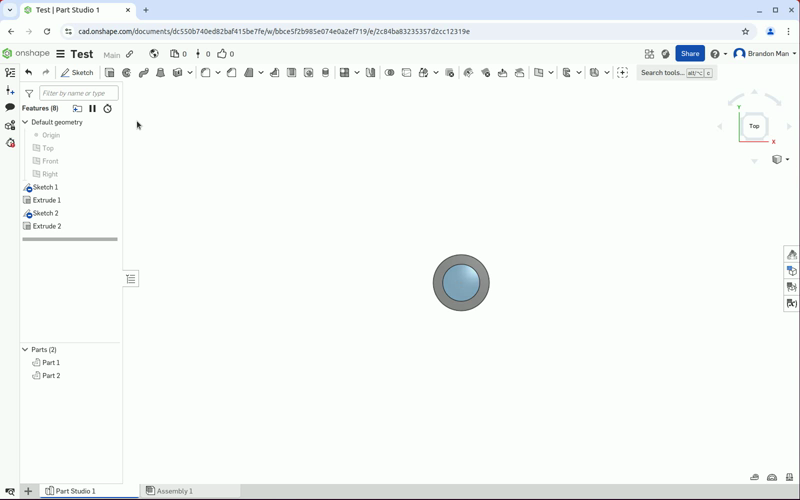
key(up, 3)
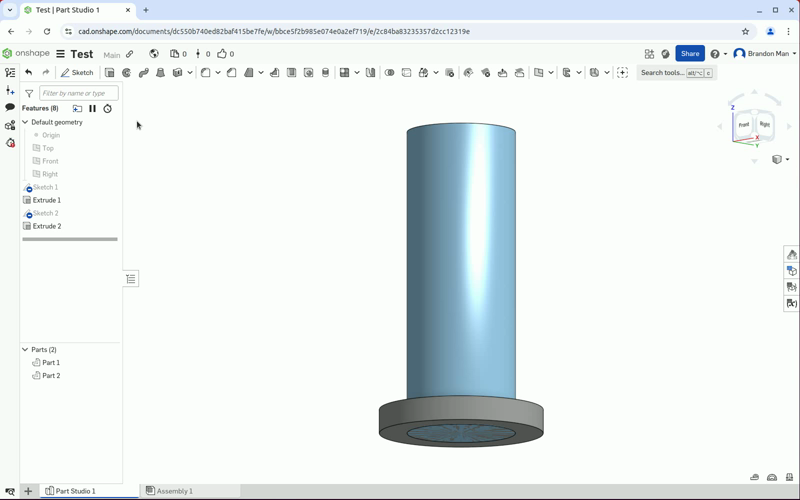
key(left, 3)
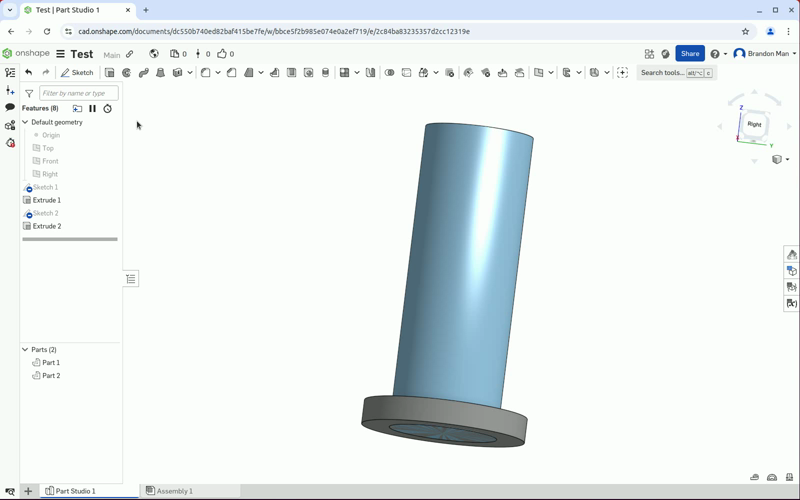
key(right, 3)
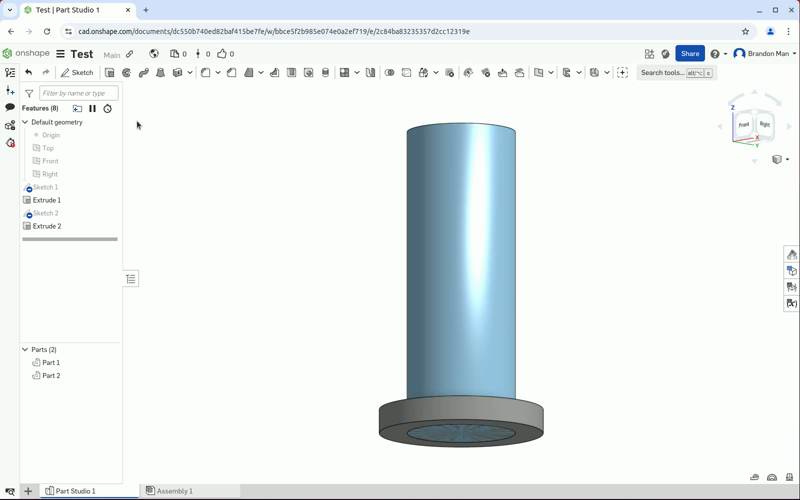
key(down, 3)
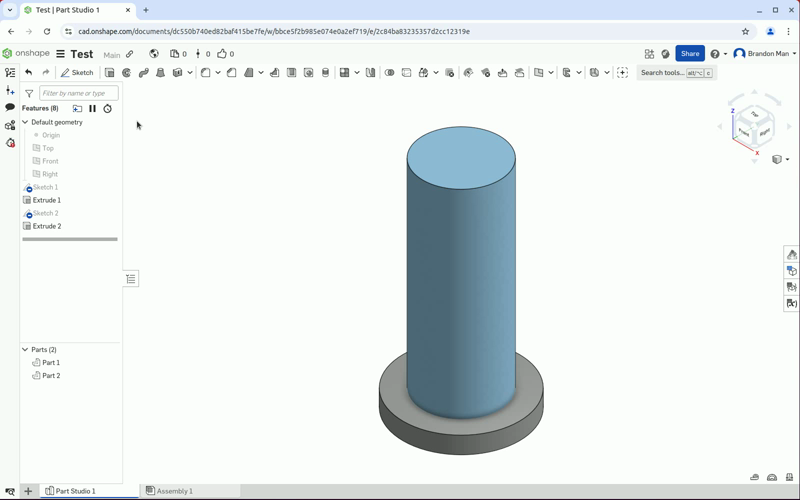
mouse_move(73, 189)
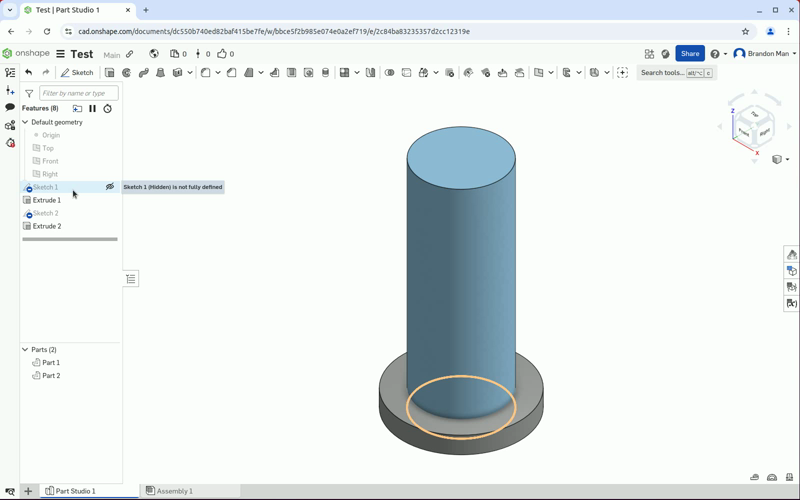
click(73, 189)